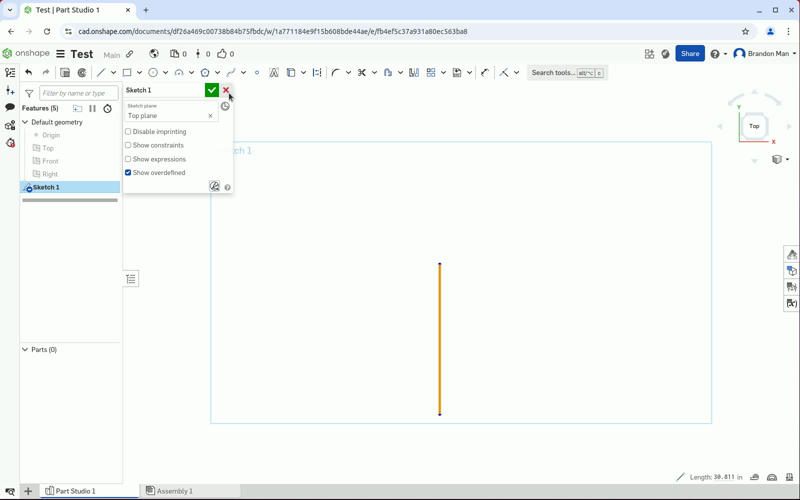
key(shift+h)
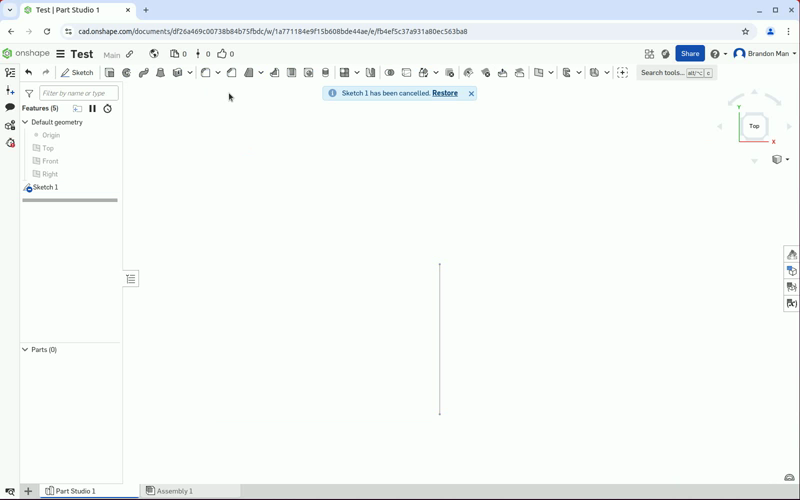
key(shift+s)
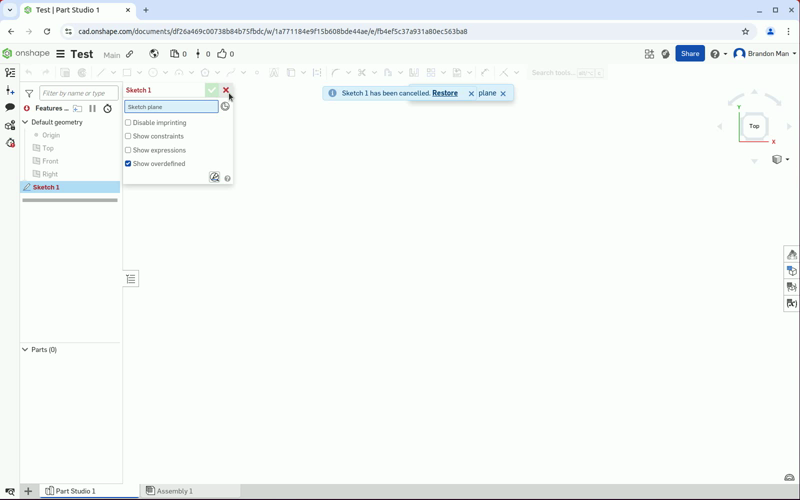
mouse_move(73, 150)
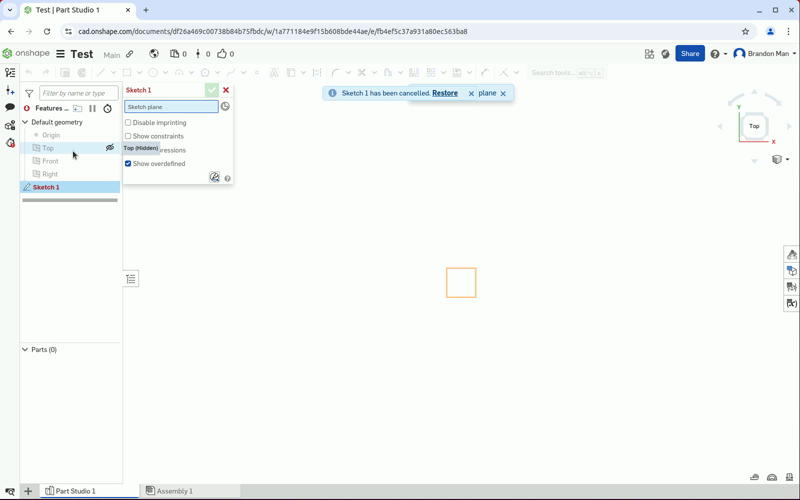
click(73, 150)
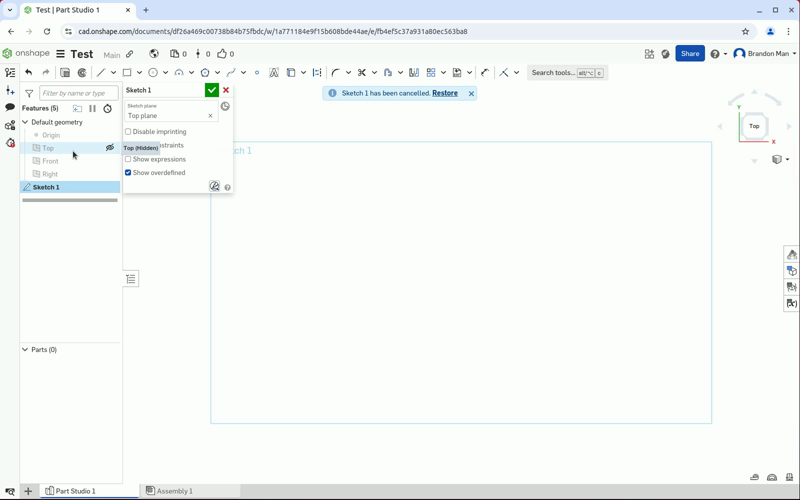
mouse_move(73, 352)
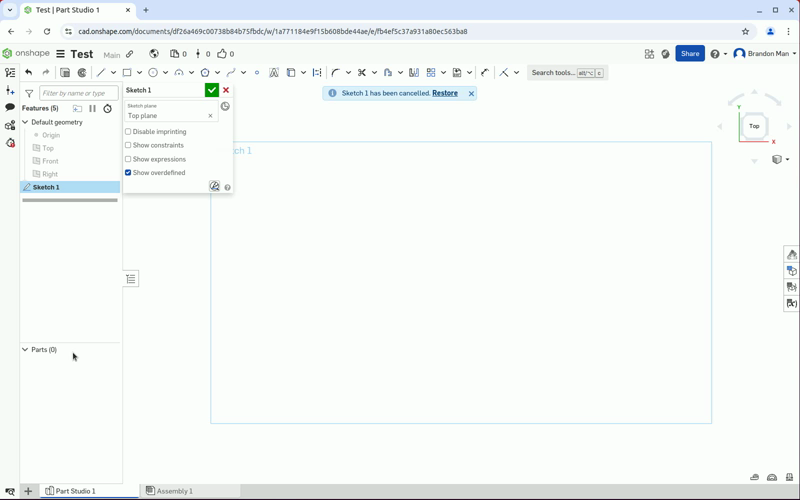
key(y)
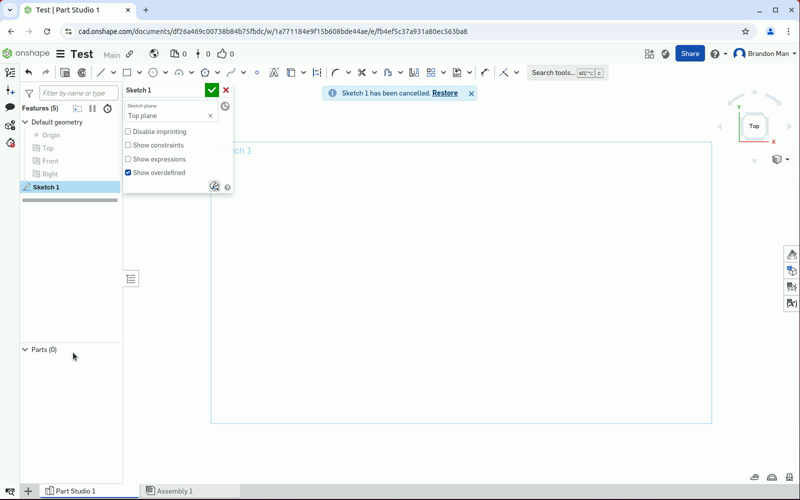
key(c)
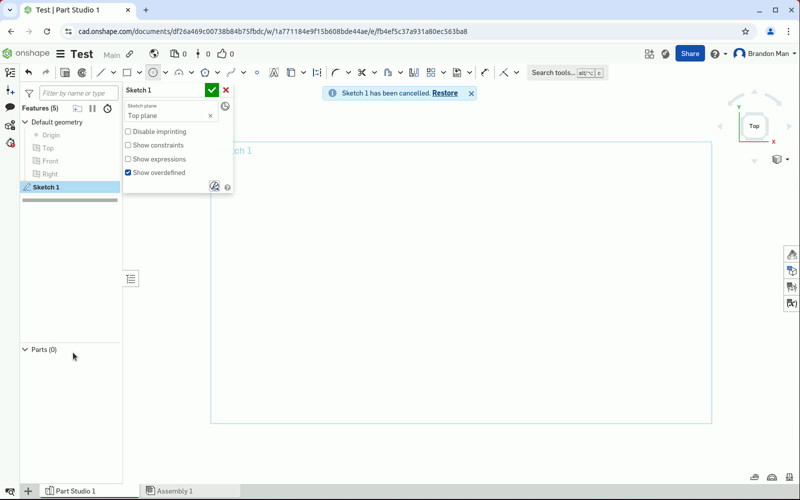
key_down(shift)
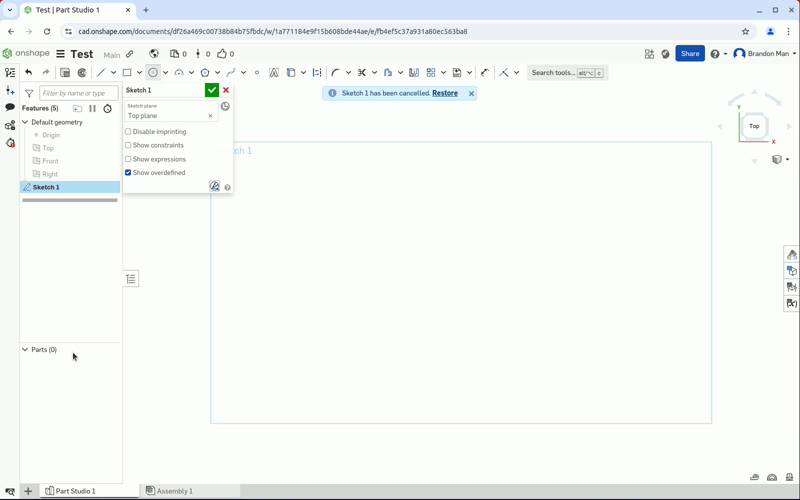
mouse_move(461, 282)
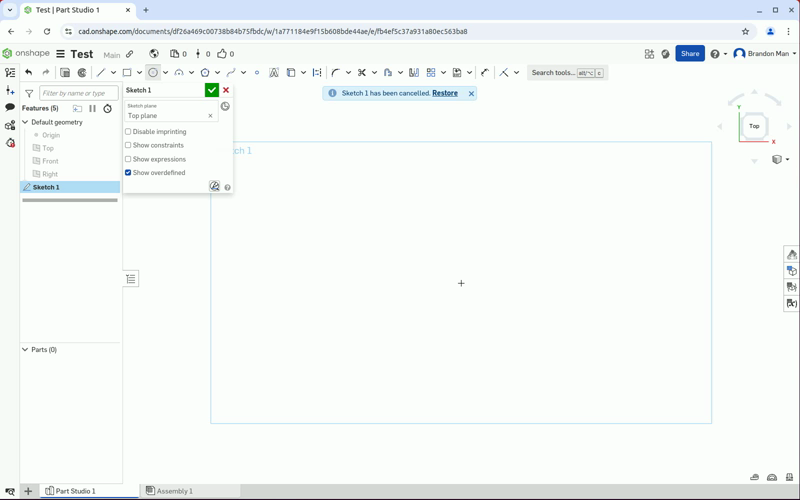
click(461, 282)
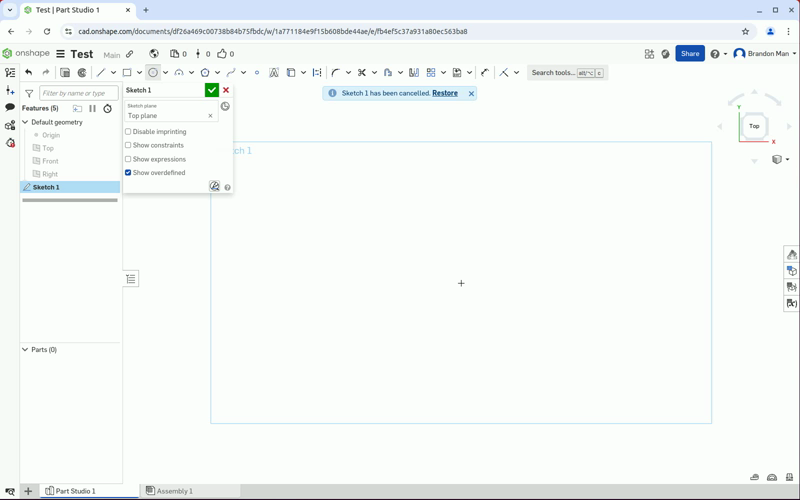
key_up(shift)
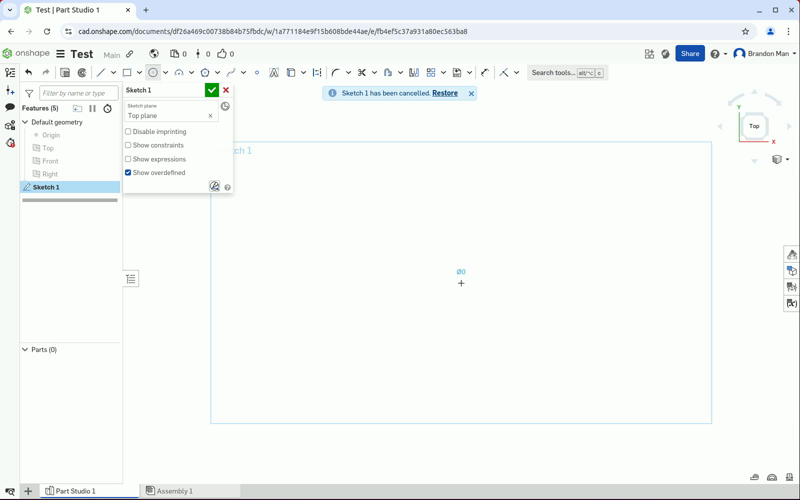
mouse_move(533, 282)
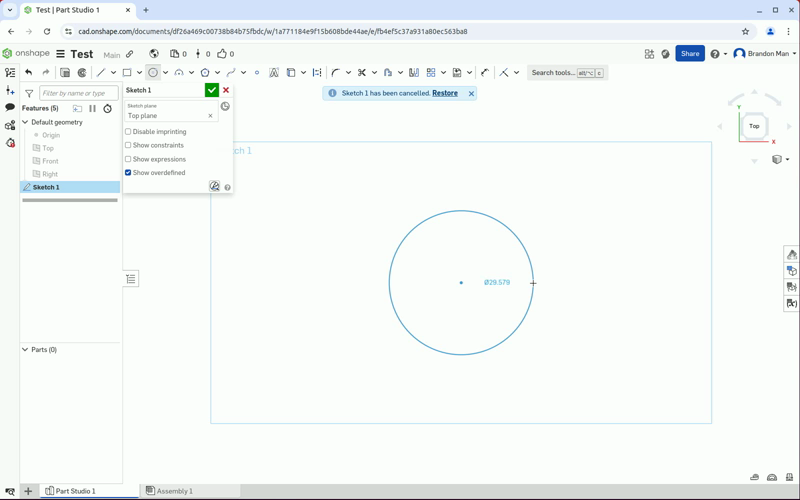
click(533, 282)
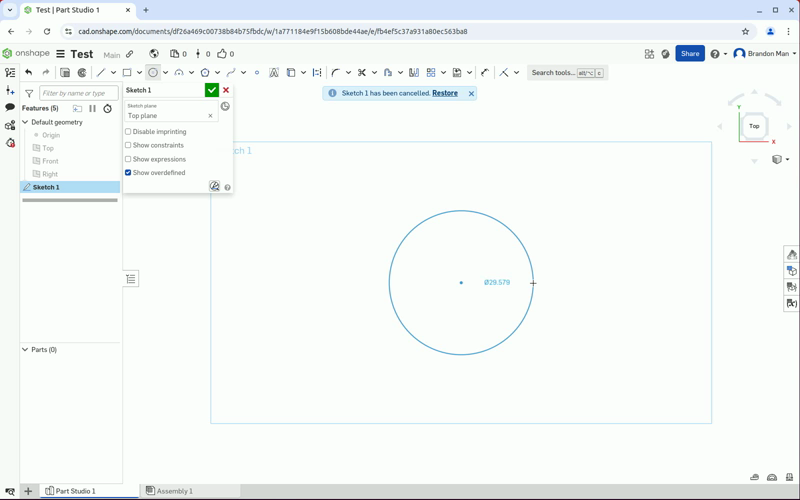
key(esc)
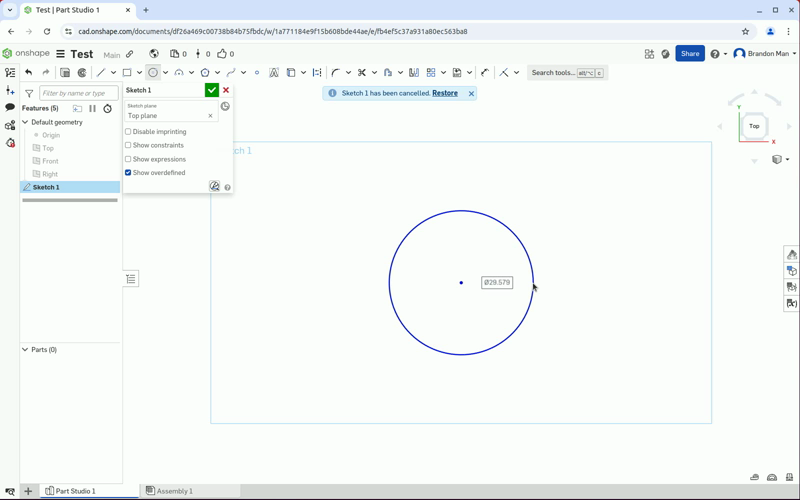
key(c)
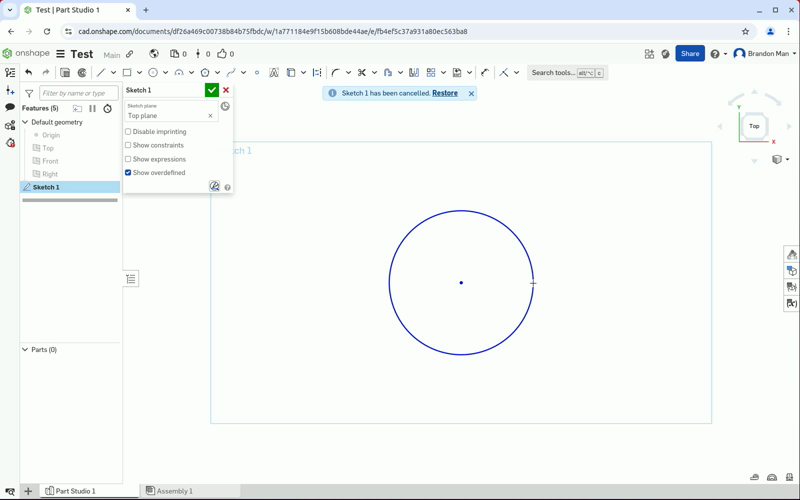
key_down(shift)
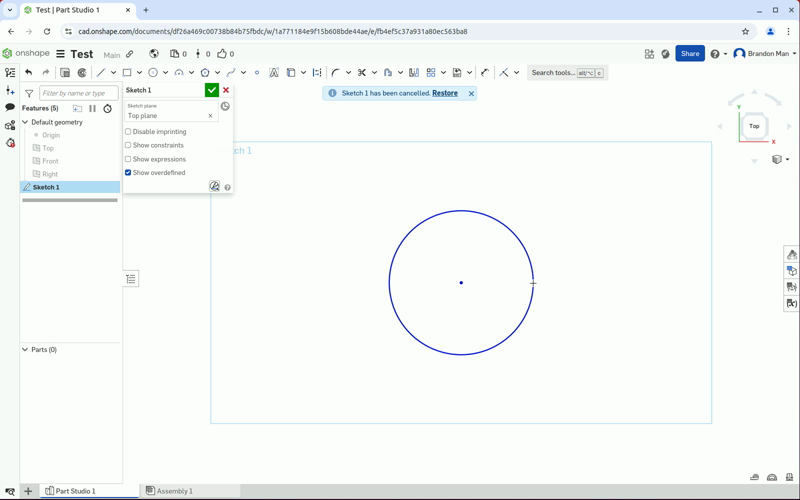
mouse_move(461, 282)
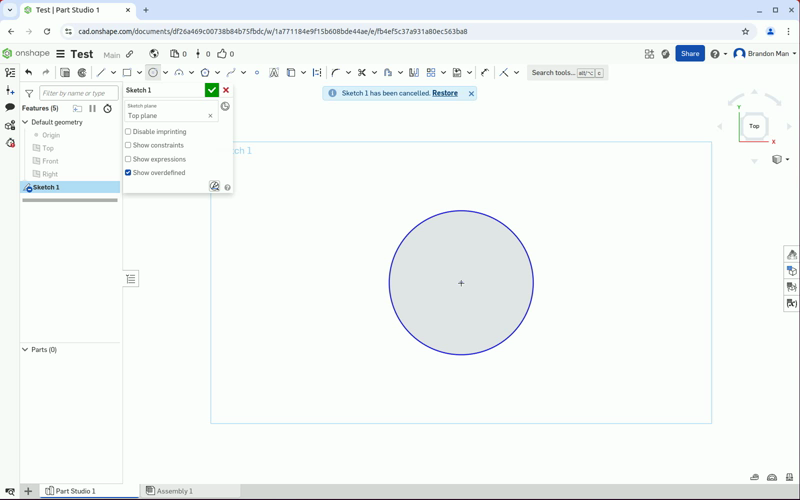
click(461, 282)
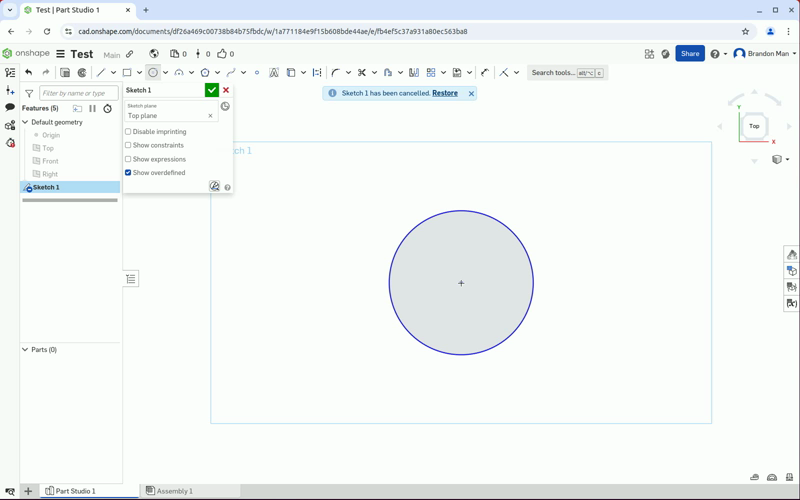
key_up(shift)
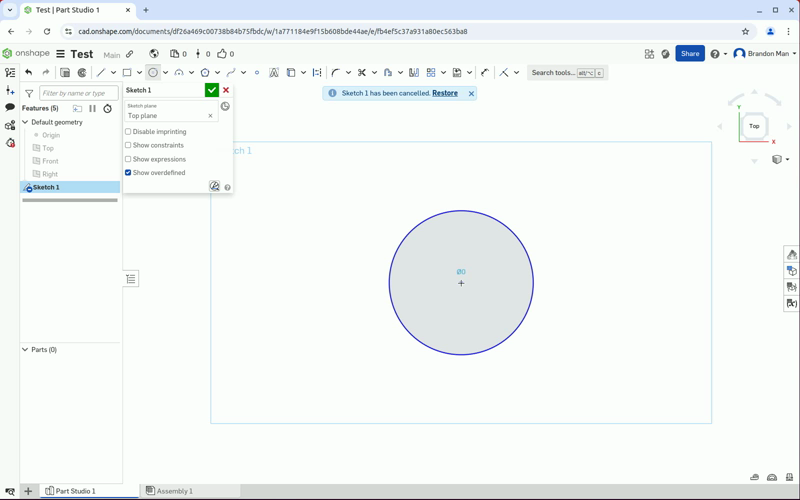
mouse_move(504, 282)
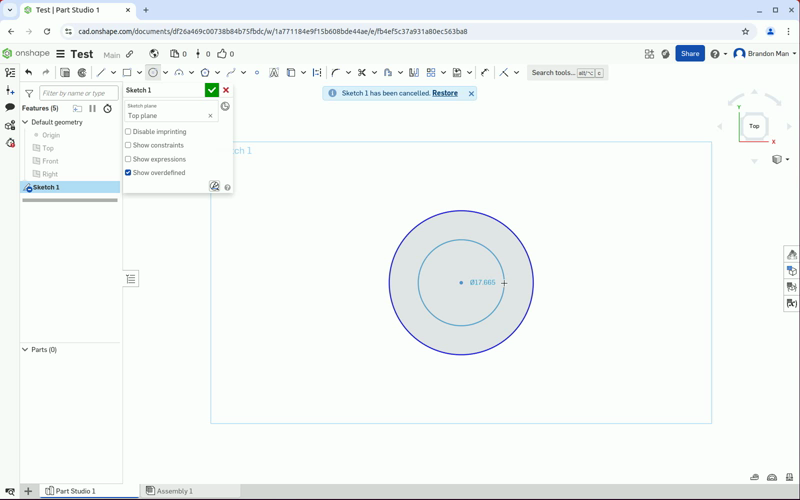
click(504, 282)
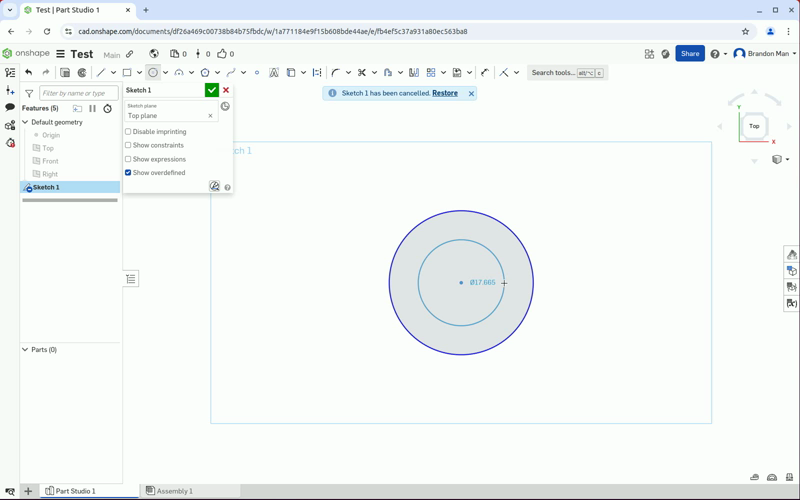
key(esc)
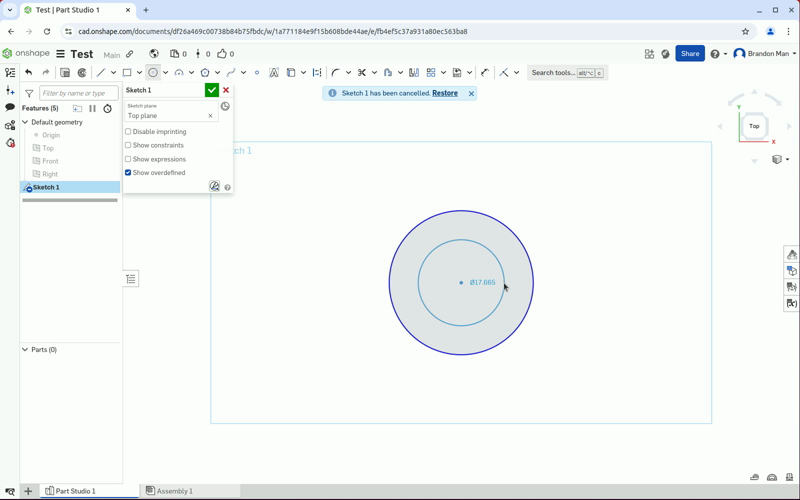
mouse_move(442, 336)
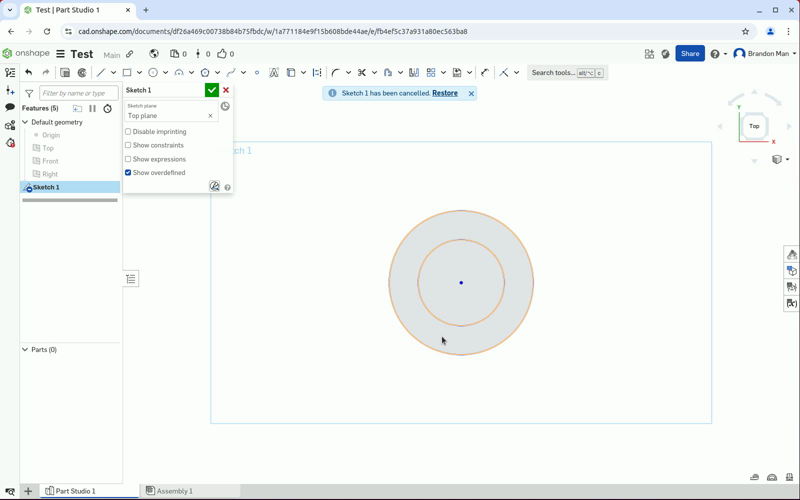
click(442, 336)
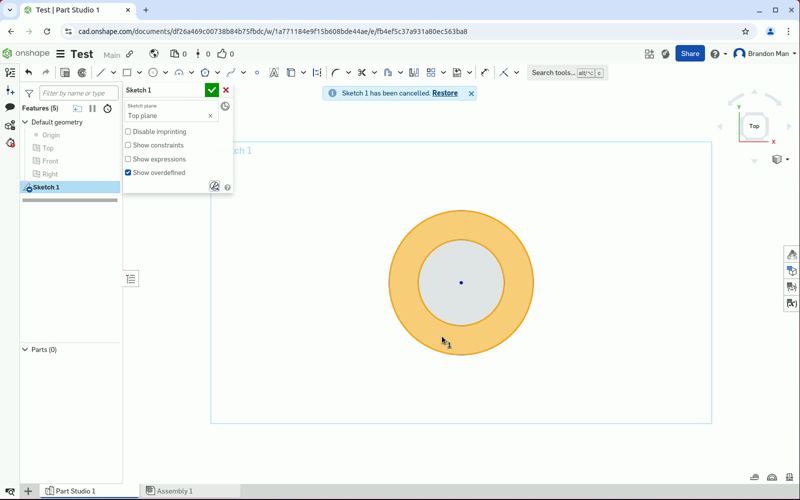
mouse_move(73, 352)
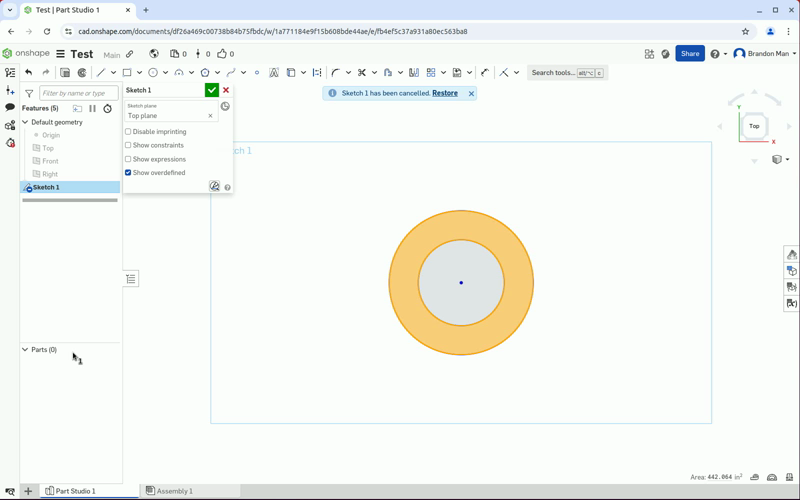
key(shift+y)
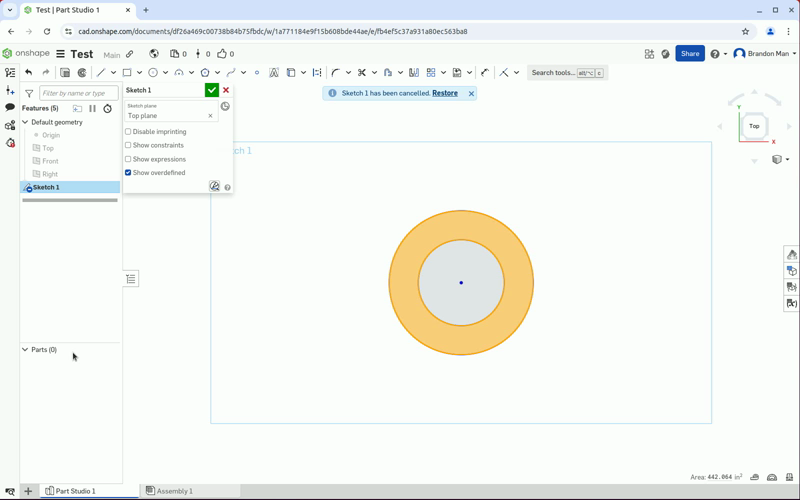
key(shift+e)
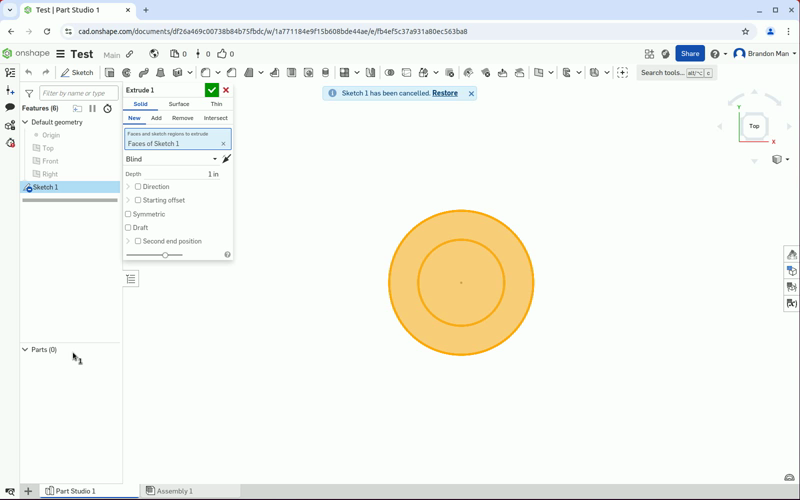
mouse_move(143, 106)
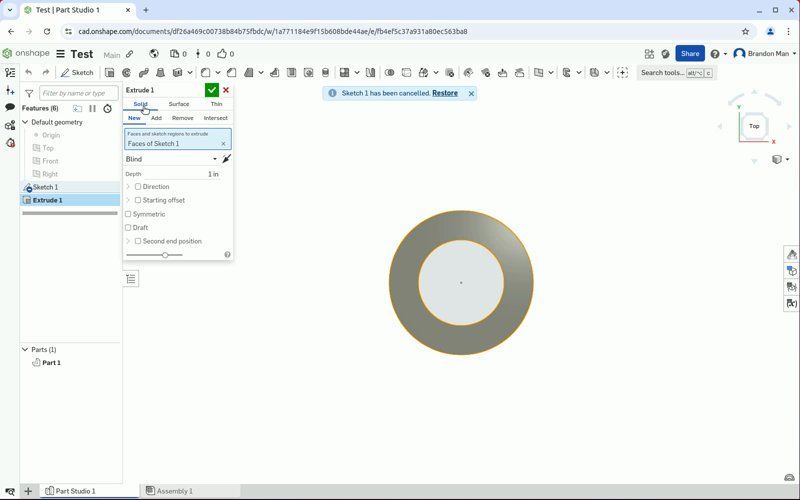
click(143, 106)
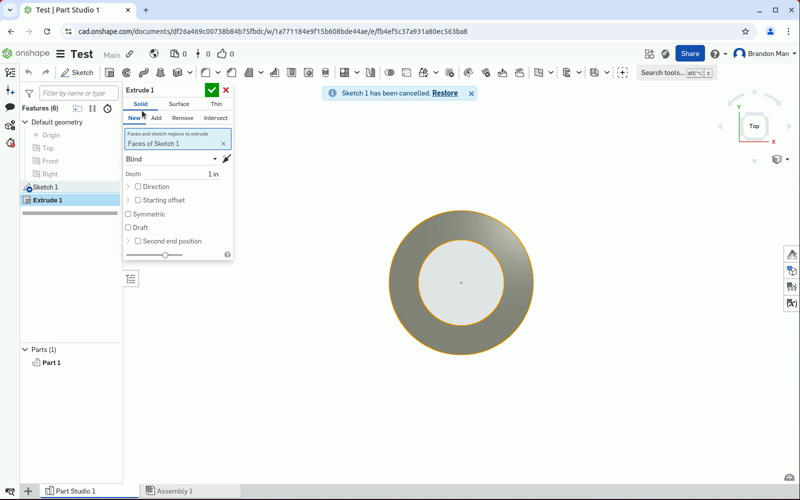
mouse_move(137, 120)
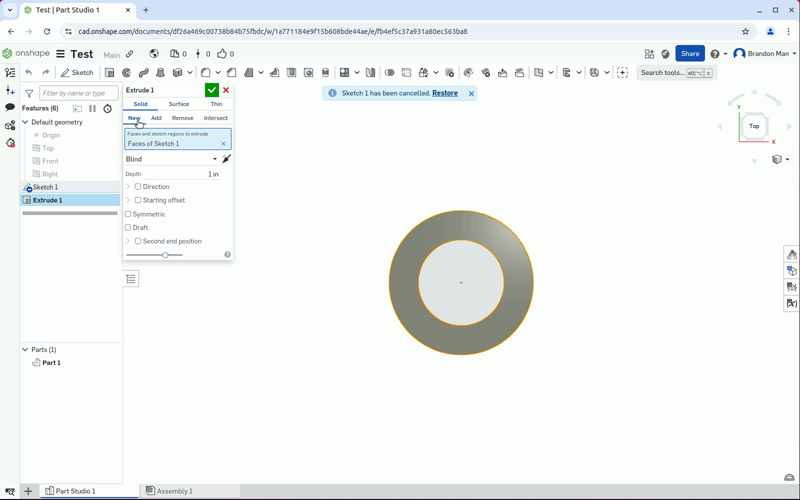
click(137, 120)
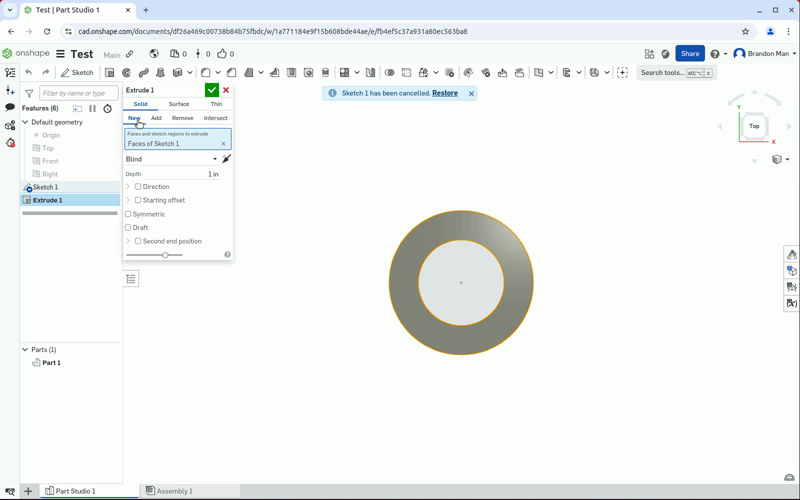
key(tab, 4)
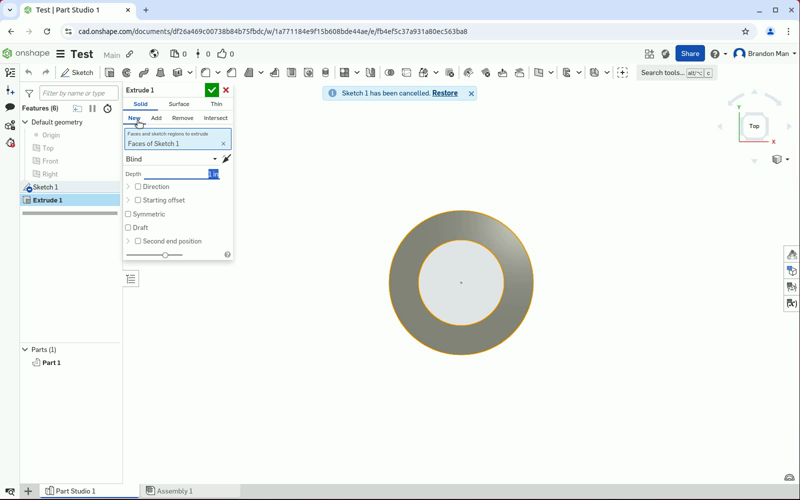
text(9.147)
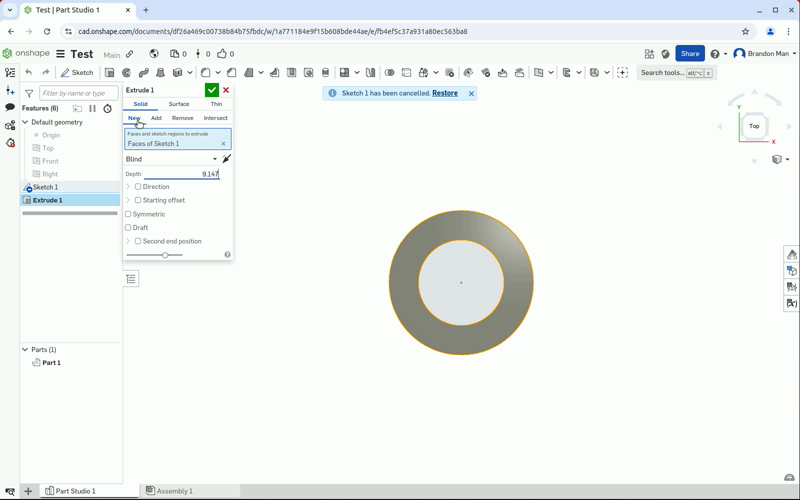
key(enter)
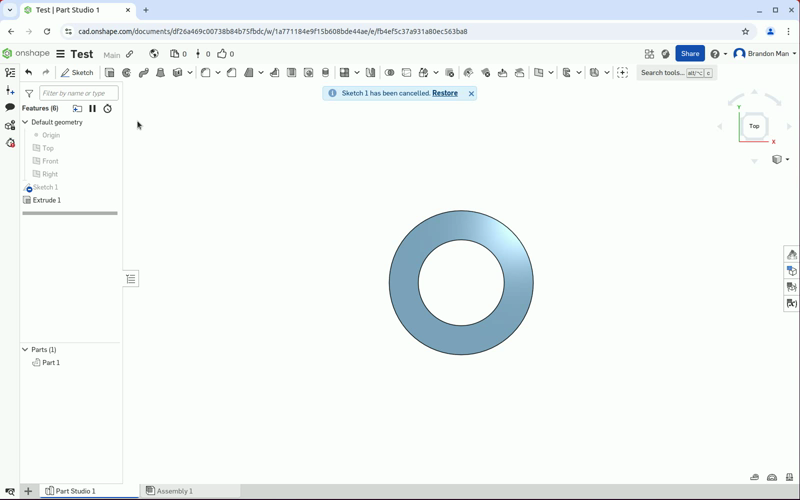
key(shift+h)
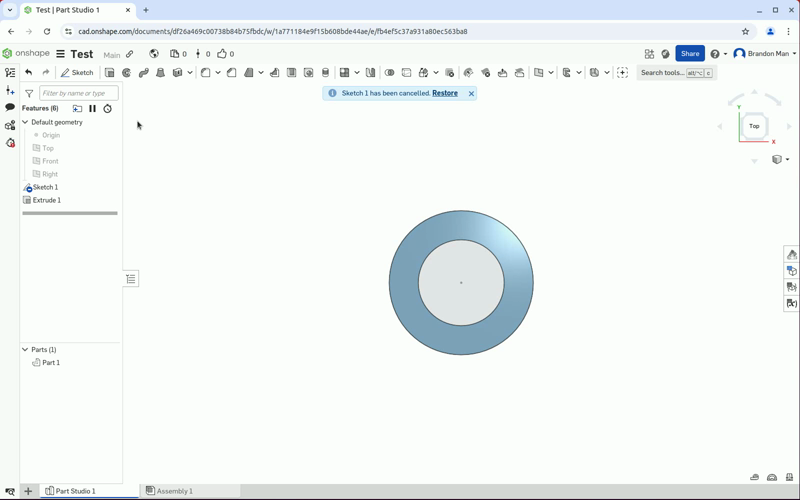
key(shift+h)
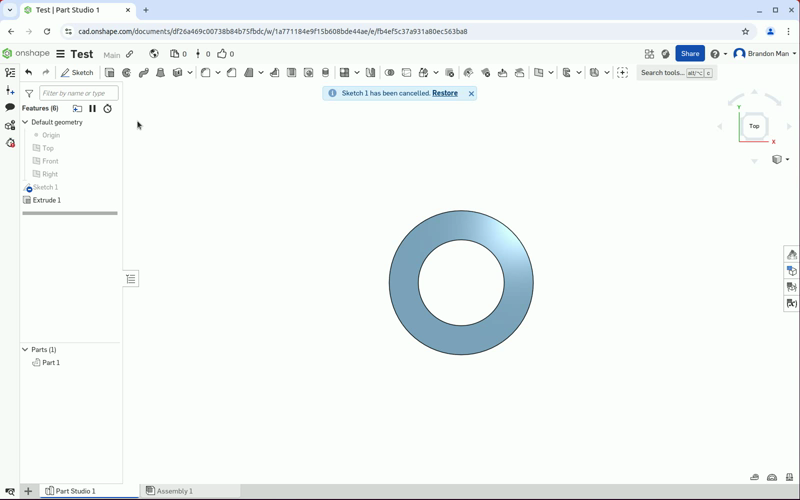
mouse_move(73, 189)
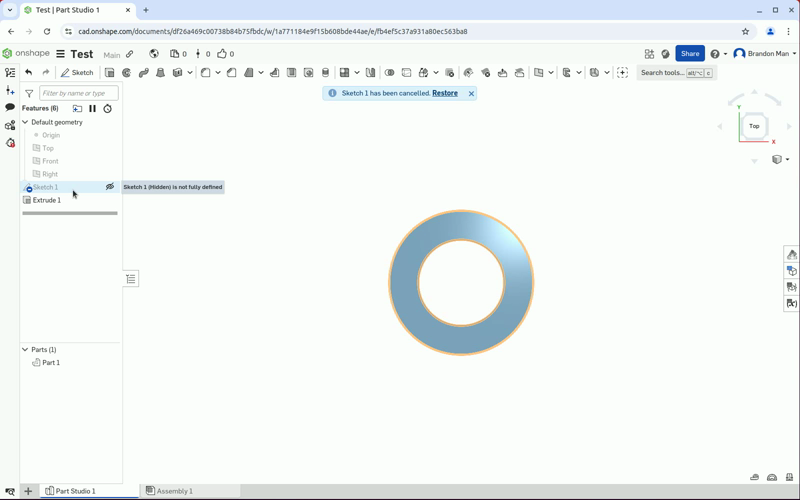
click(73, 189)
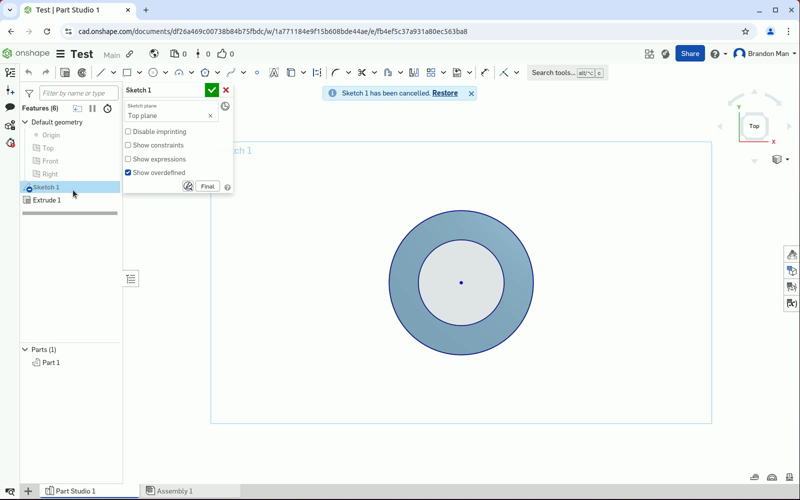
mouse_move(229, 92)
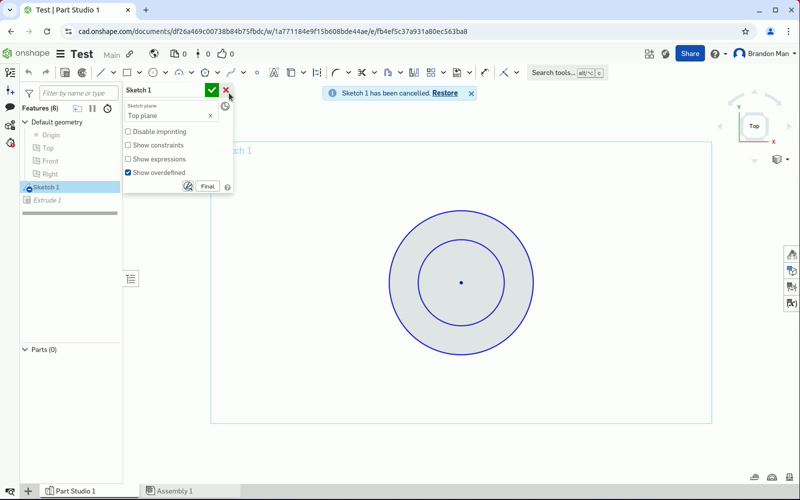
click(229, 92)
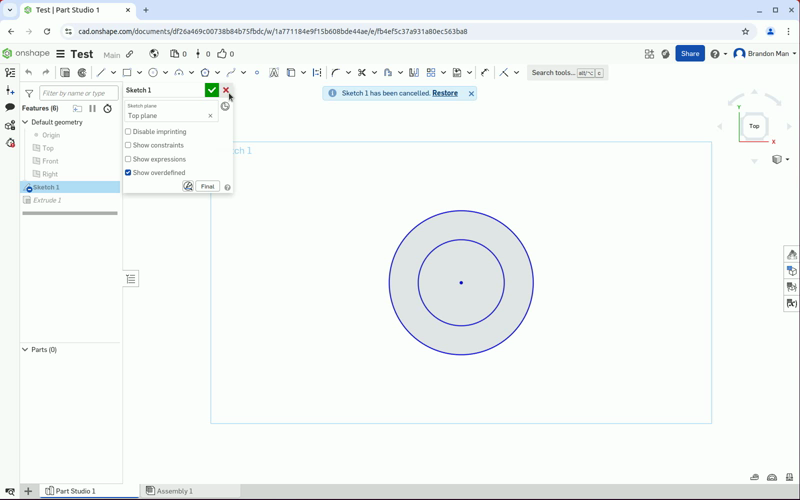
key(shift+s)
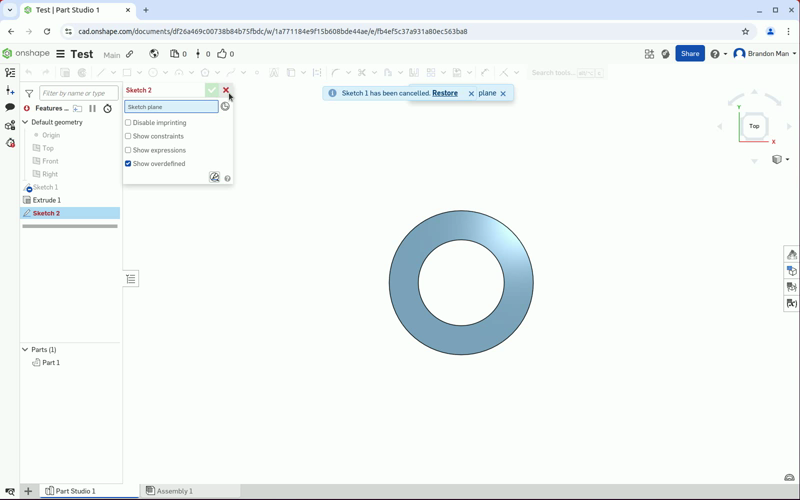
mouse_move(73, 150)
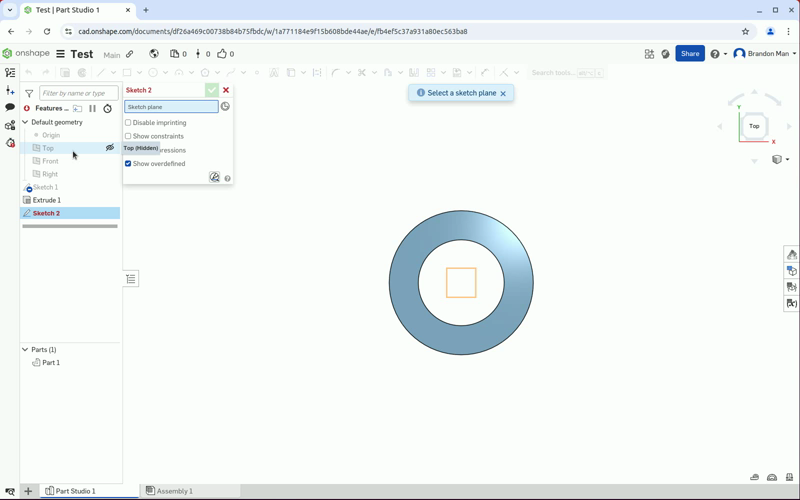
click(73, 150)
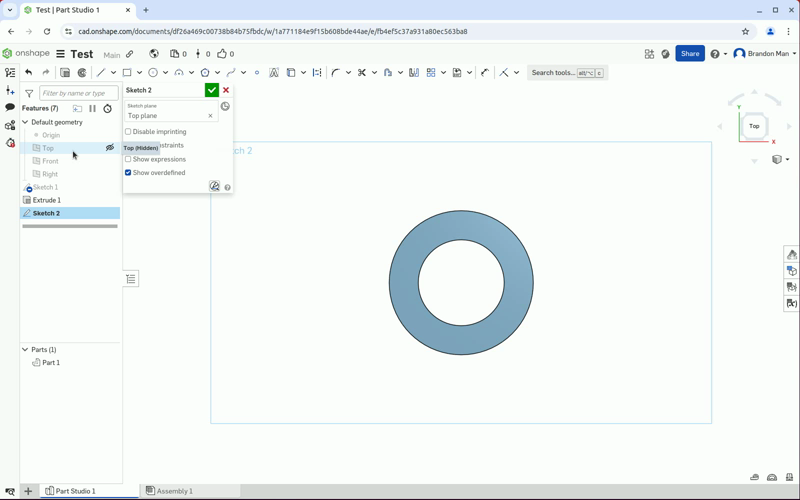
mouse_move(73, 352)
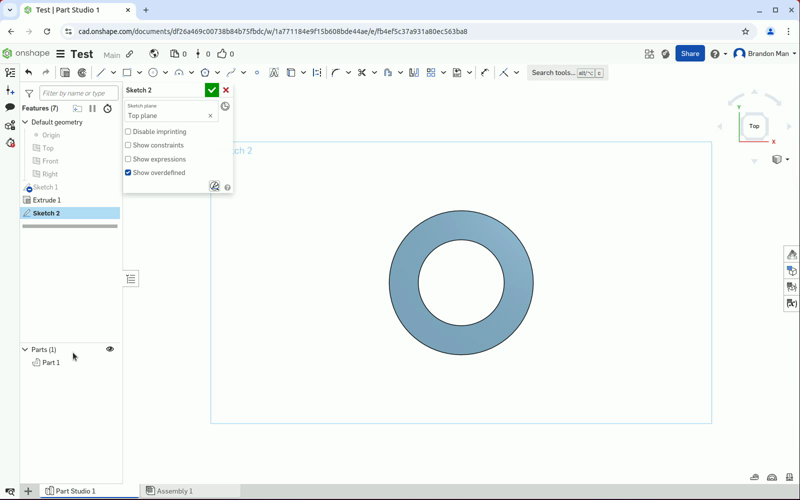
key(y)
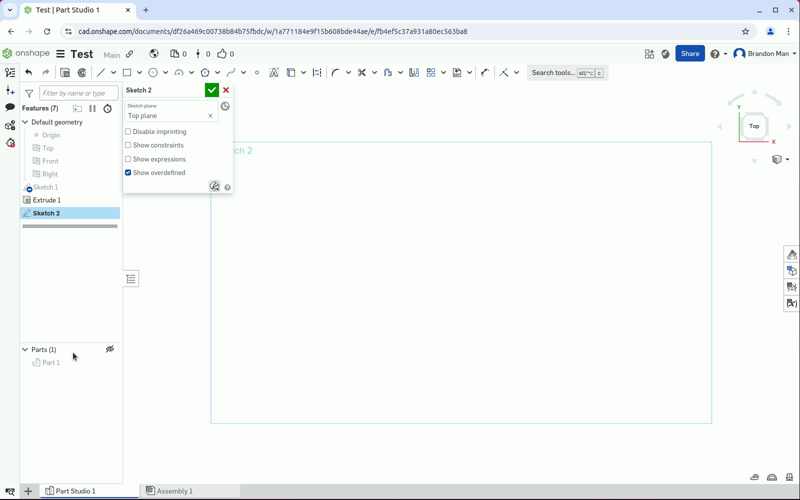
key(c)
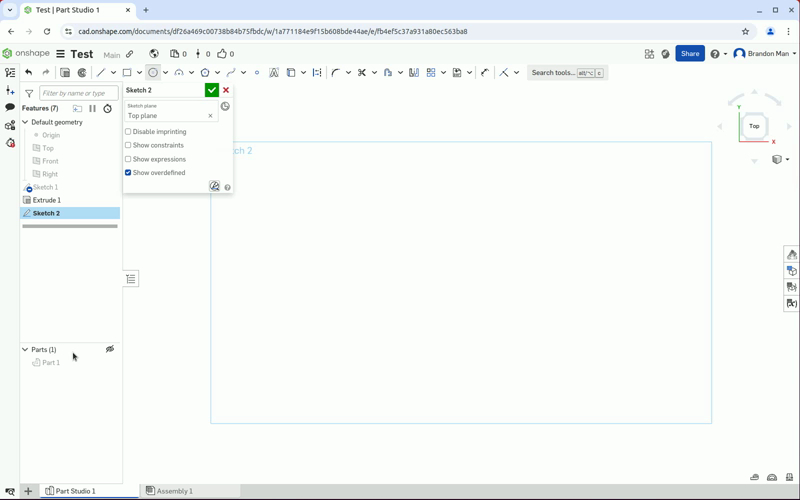
key_down(shift)
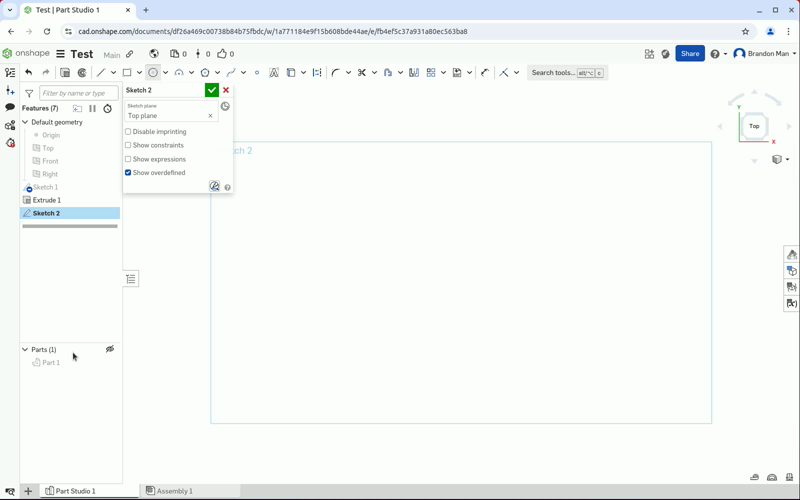
mouse_move(461, 282)
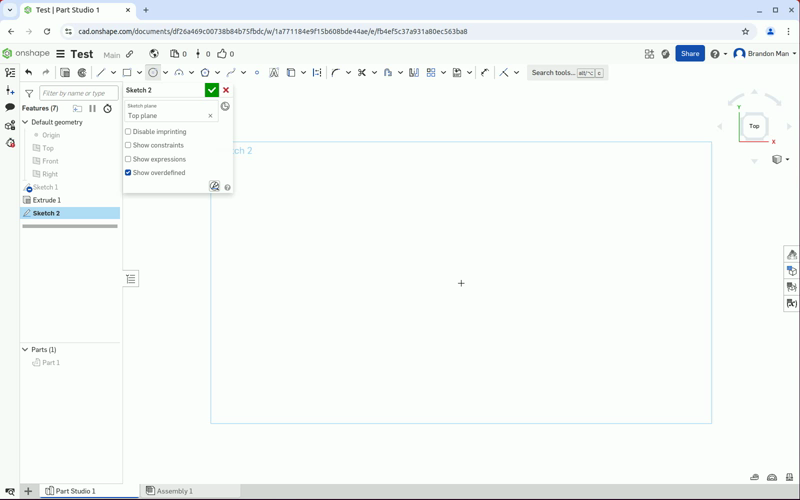
click(461, 282)
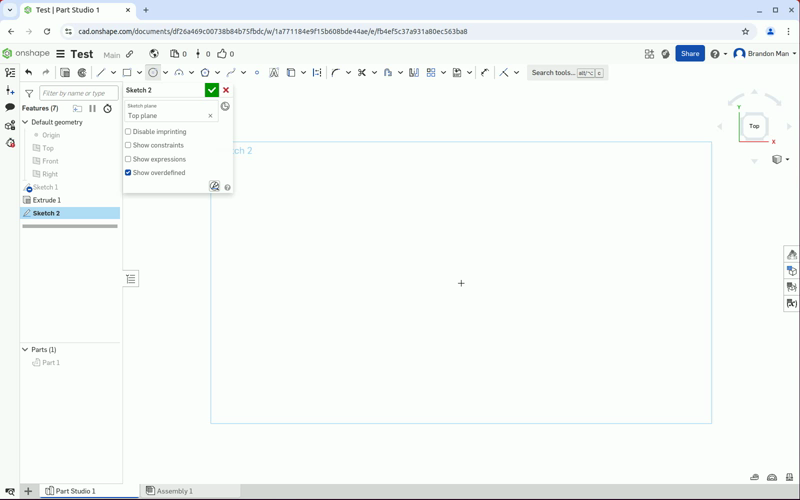
key_up(shift)
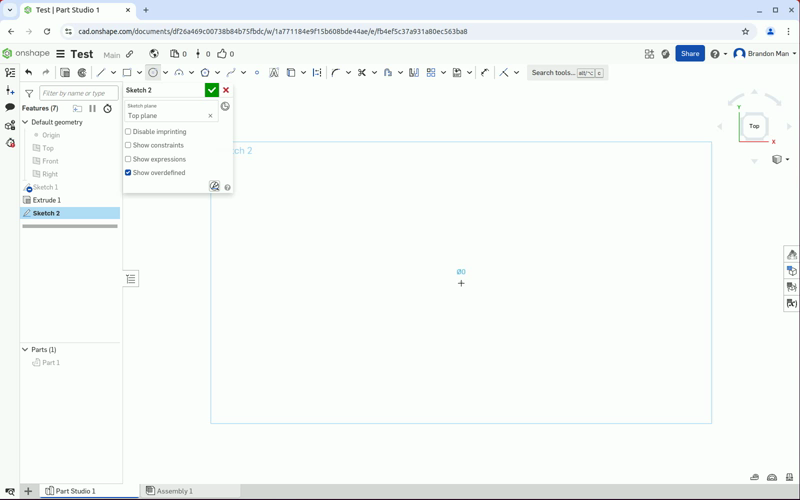
mouse_move(574, 282)
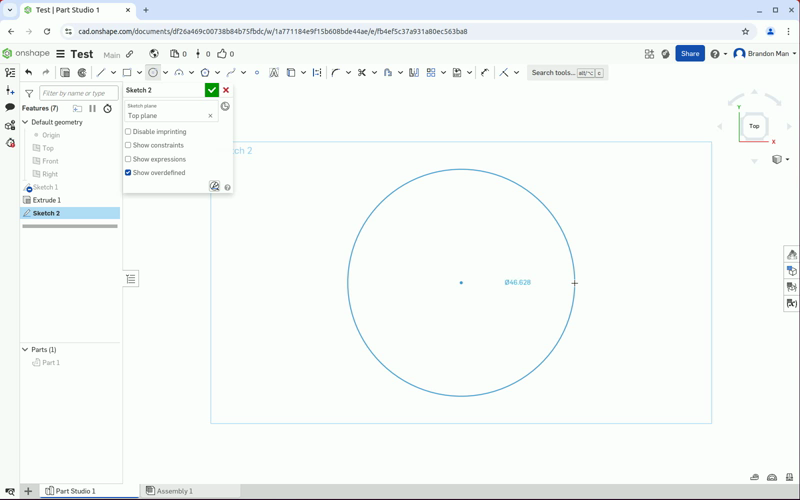
click(574, 282)
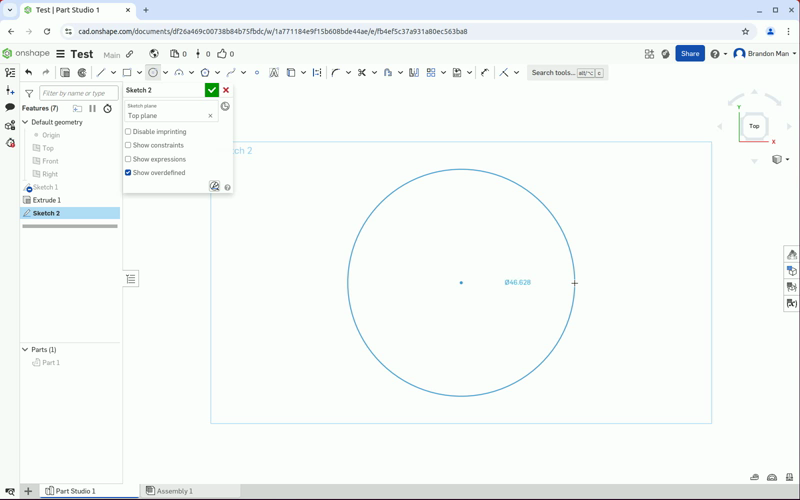
key(esc)
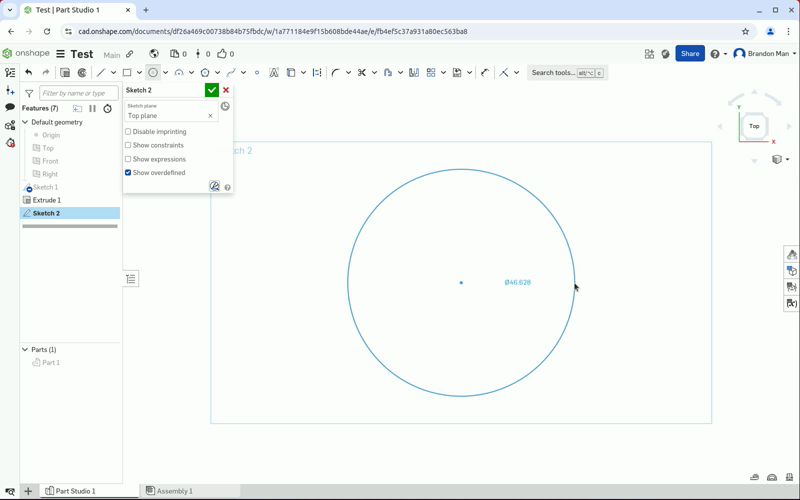
key(c)
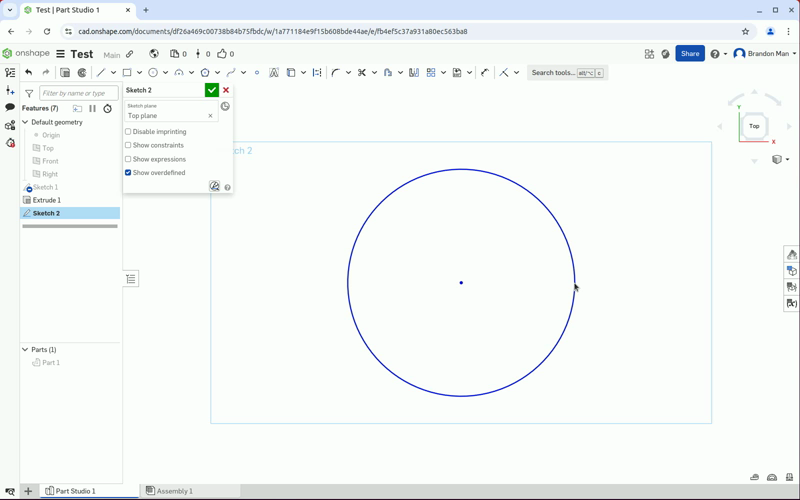
key_down(shift)
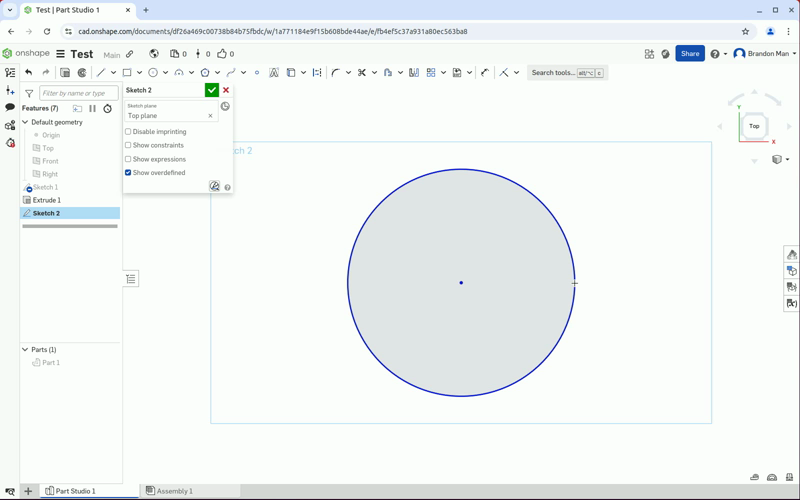
mouse_move(461, 282)
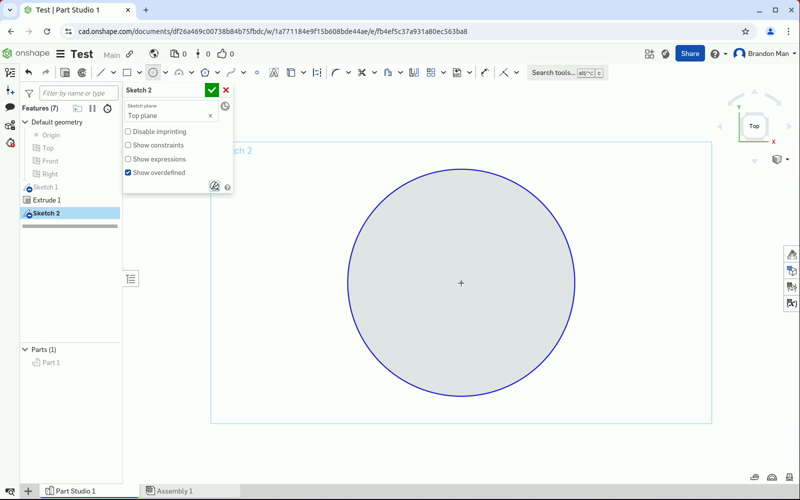
click(461, 282)
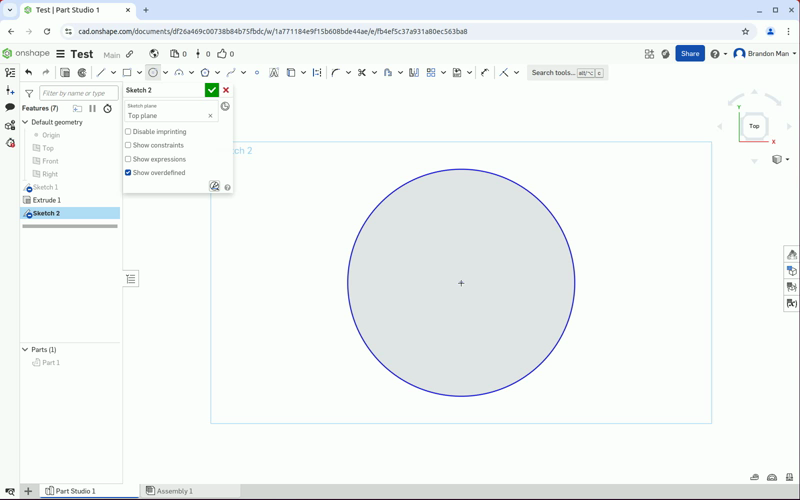
key_up(shift)
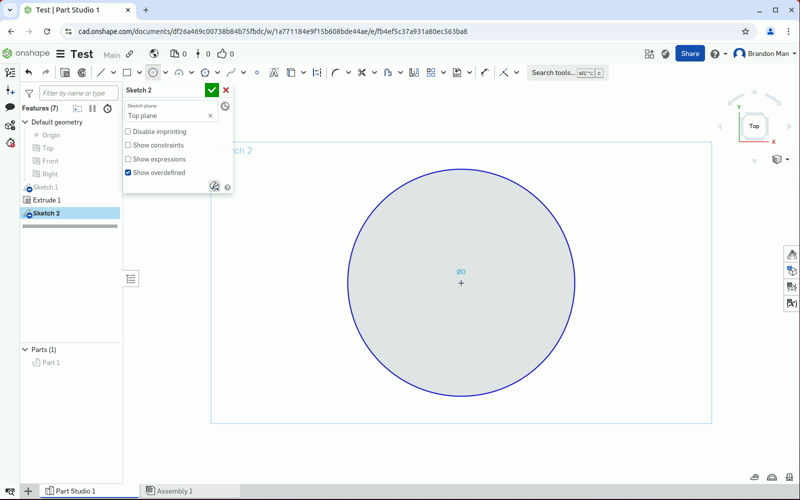
mouse_move(534, 282)
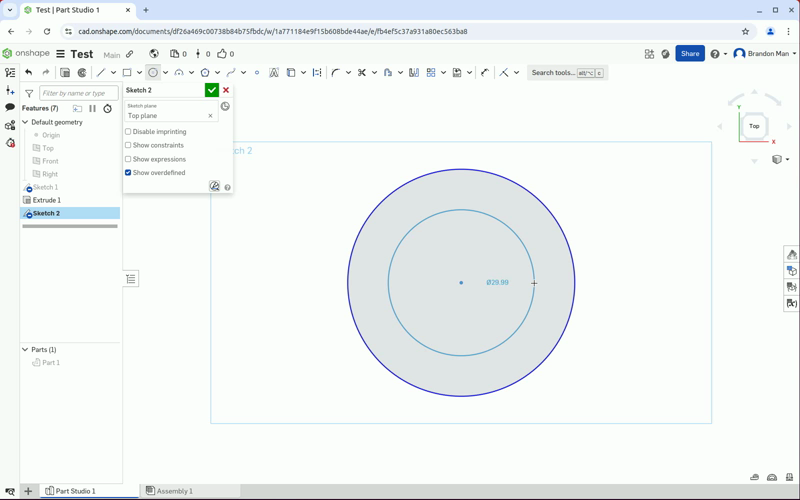
click(534, 282)
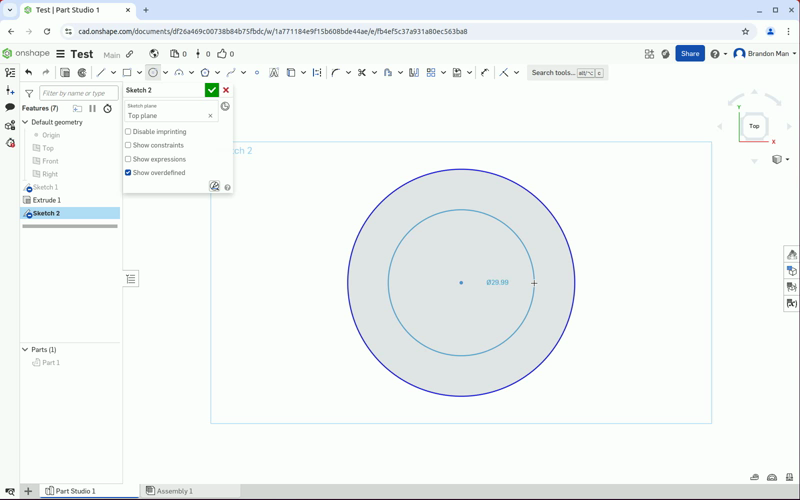
key(esc)
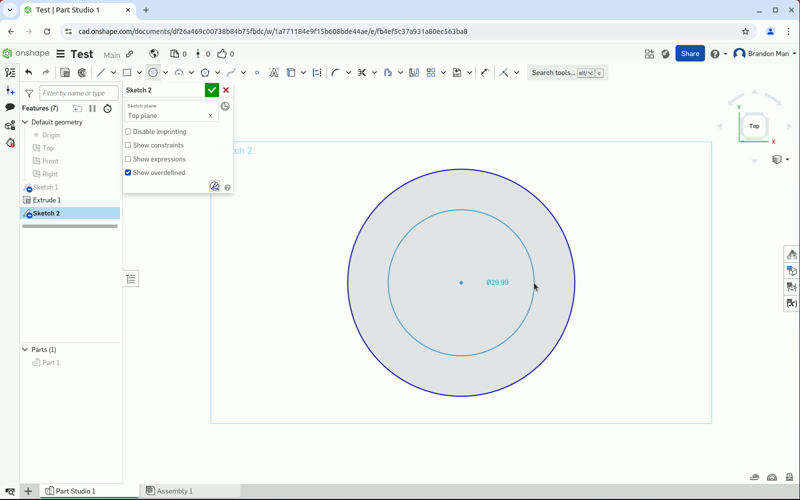
mouse_move(419, 197)
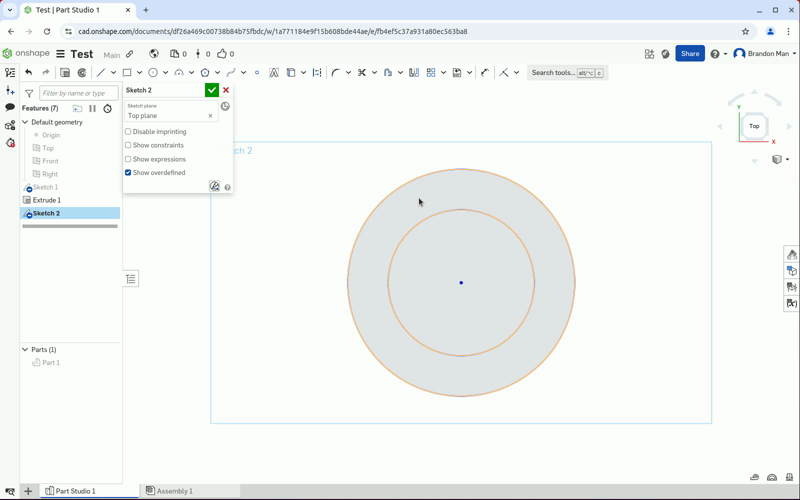
click(419, 197)
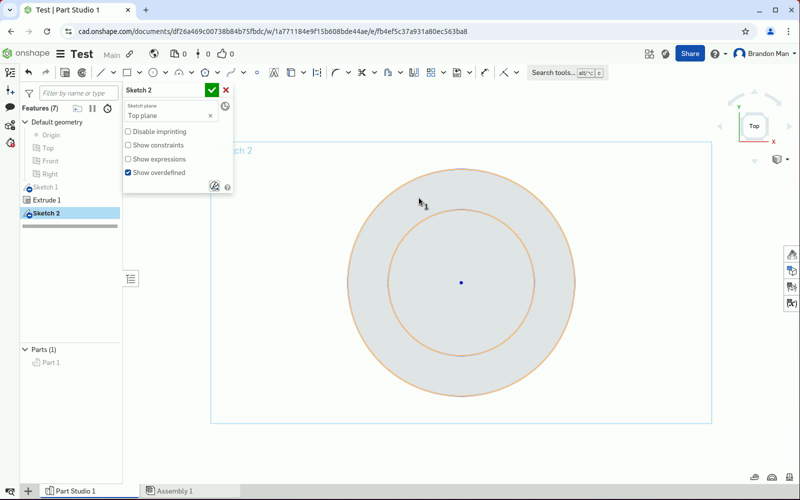
mouse_move(73, 352)
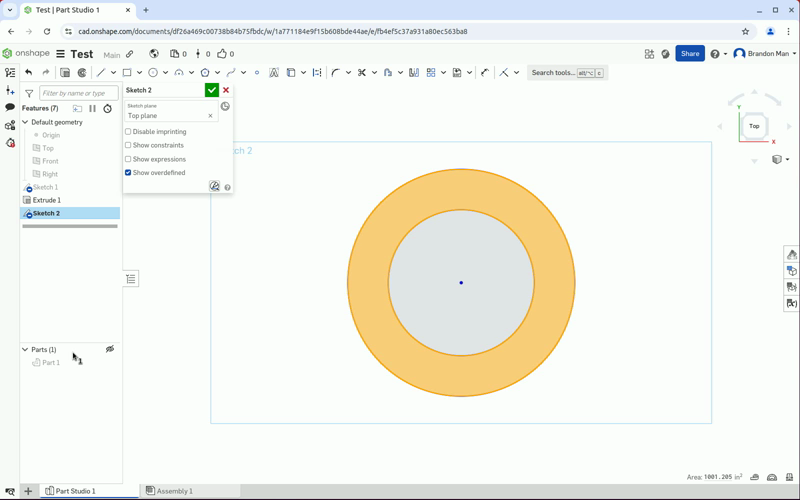
key(shift+y)
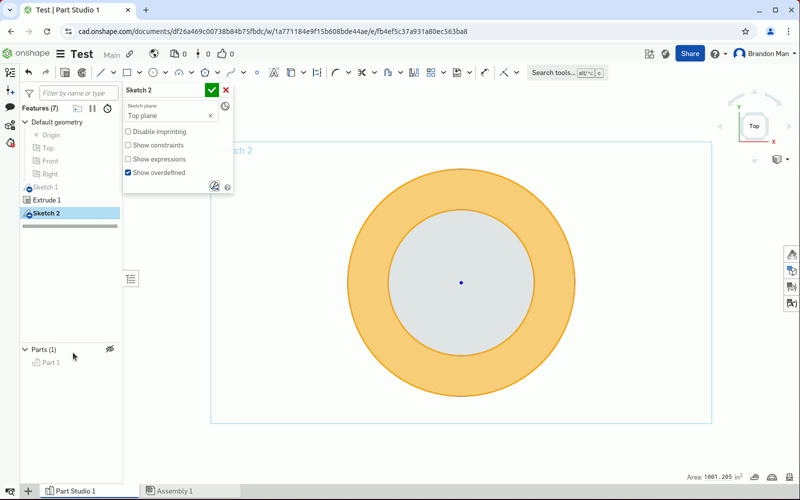
key(shift+e)
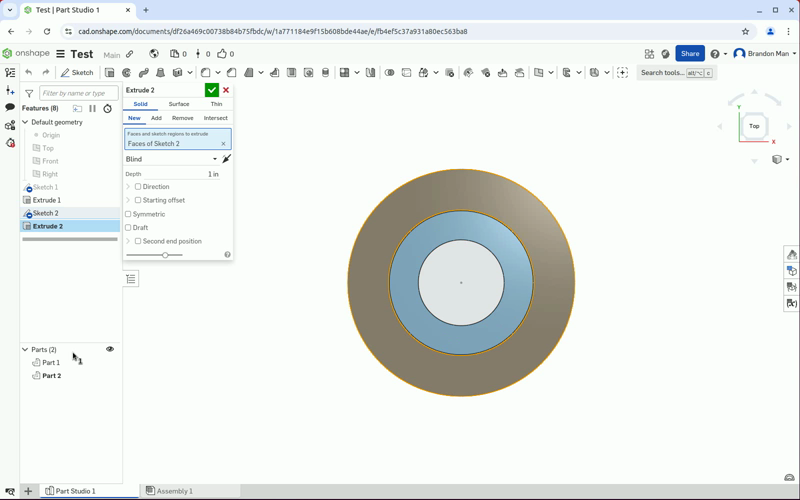
mouse_move(143, 106)
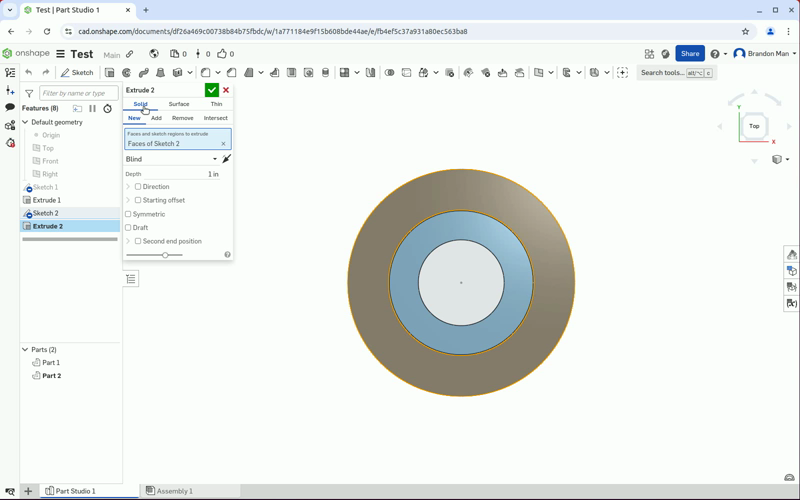
click(143, 106)
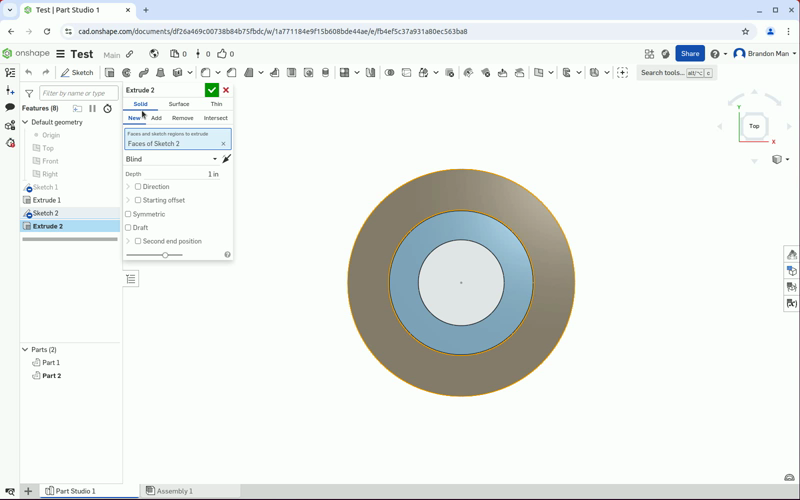
mouse_move(137, 120)
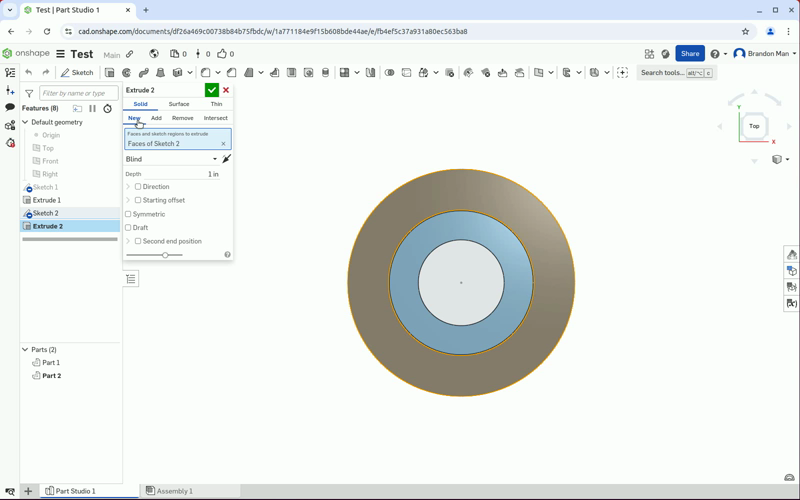
click(137, 120)
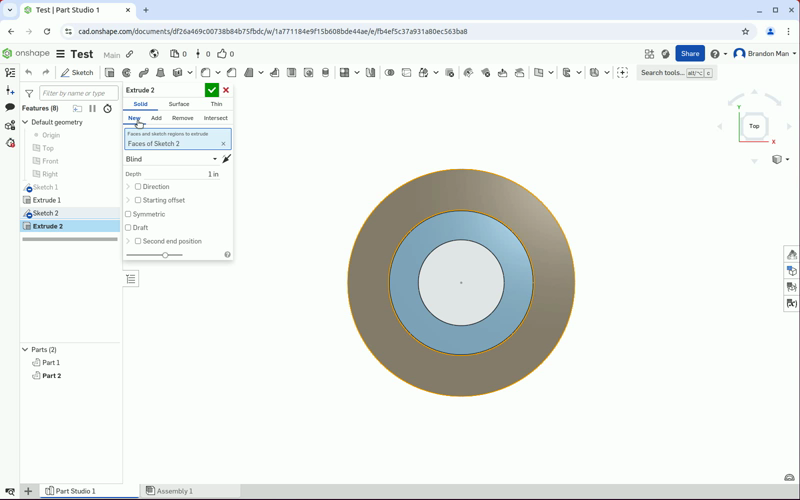
key(tab, 4)
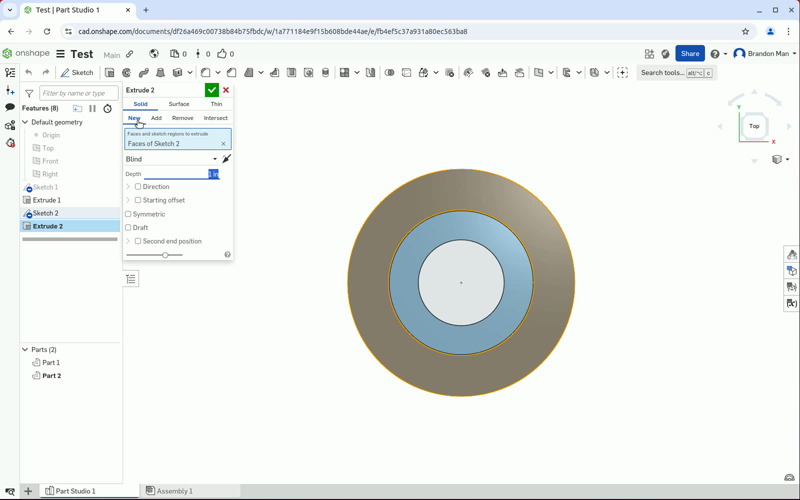
text(5.536)
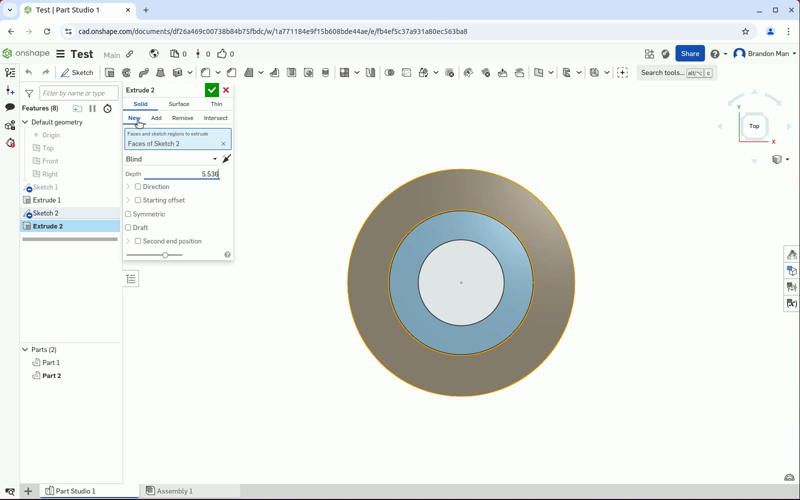
key(enter)
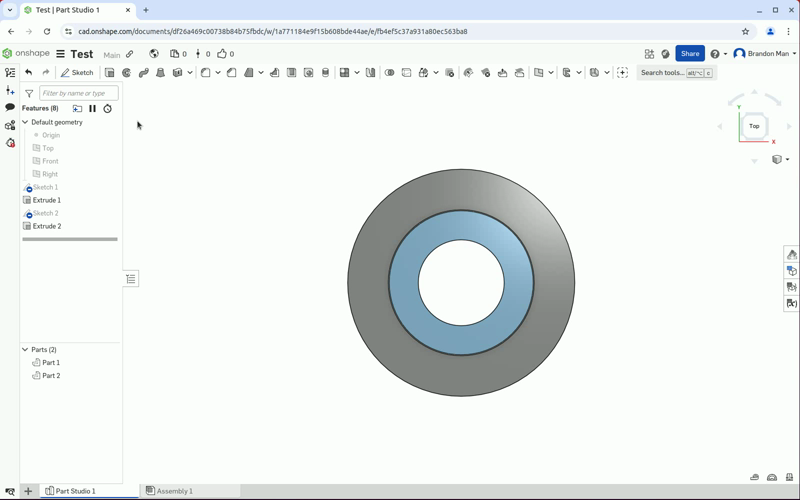
key(shift+h)
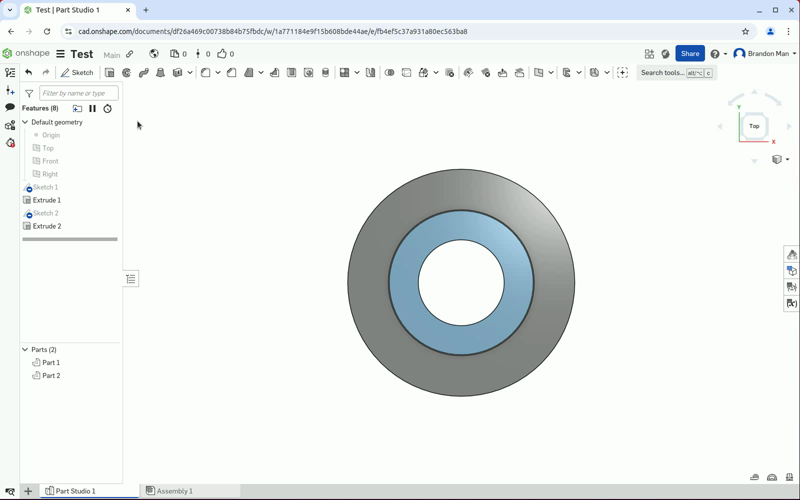
key(shift+h)
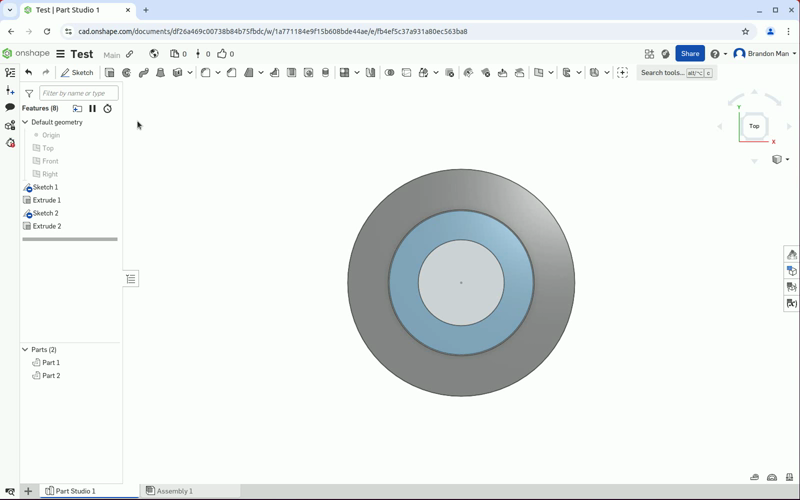
key(shift+7)
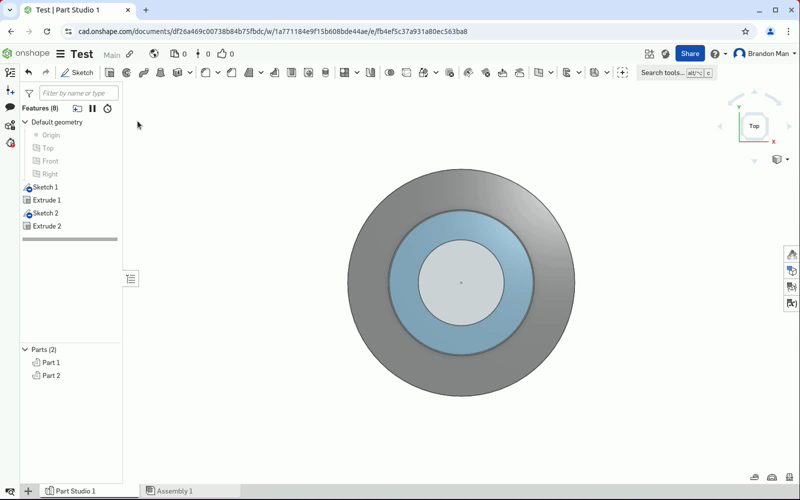
key(up, 3)
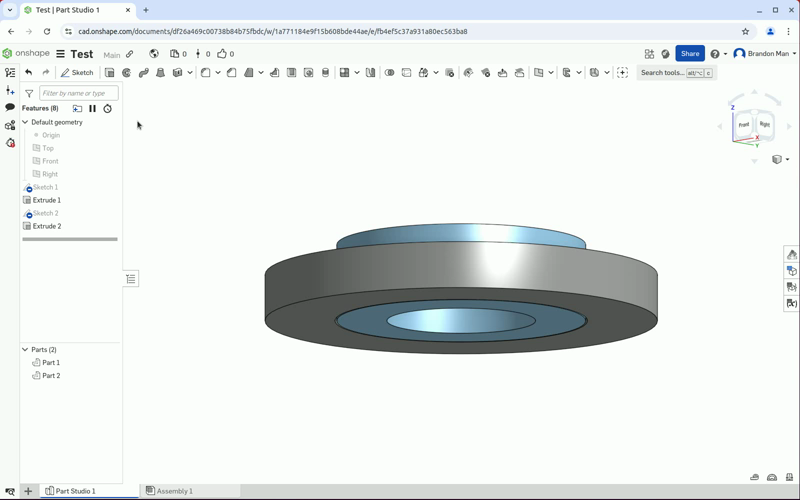
key(left, 3)
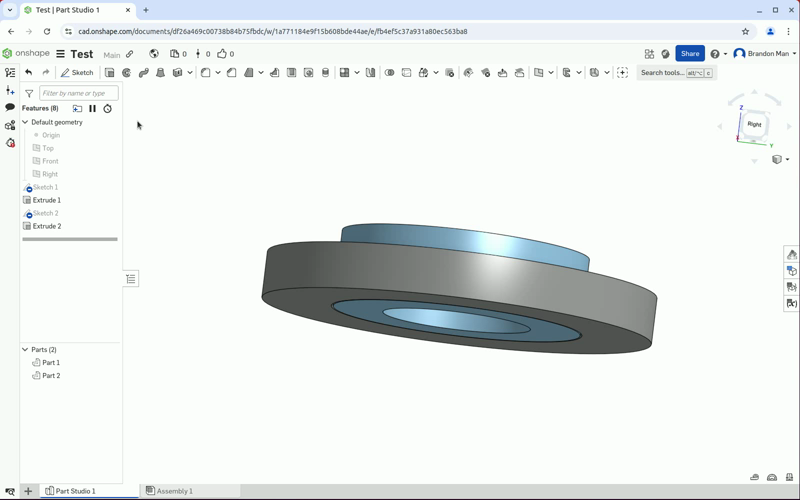
key(right, 3)
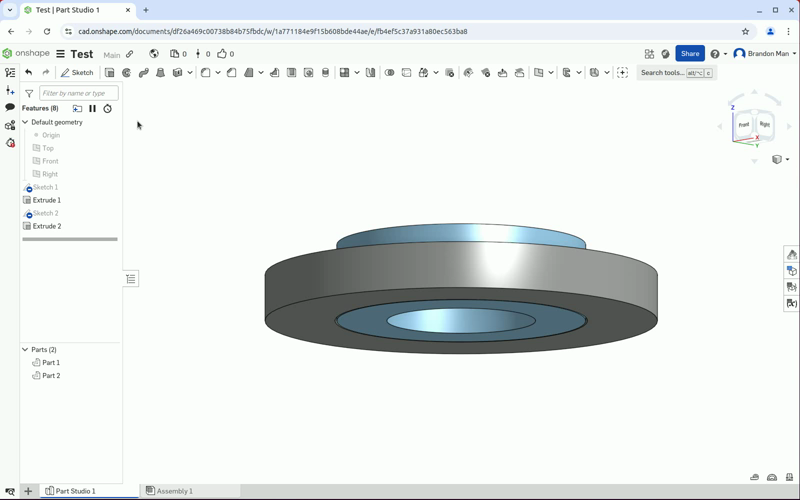
key(down, 3)
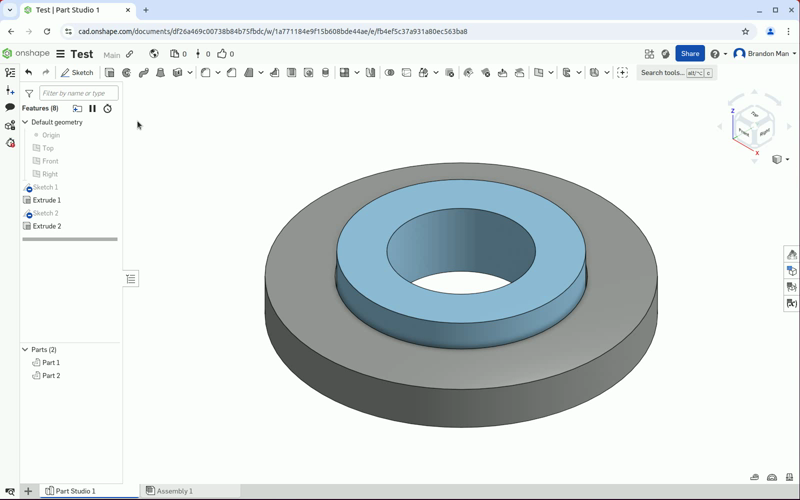
mouse_move(73, 189)
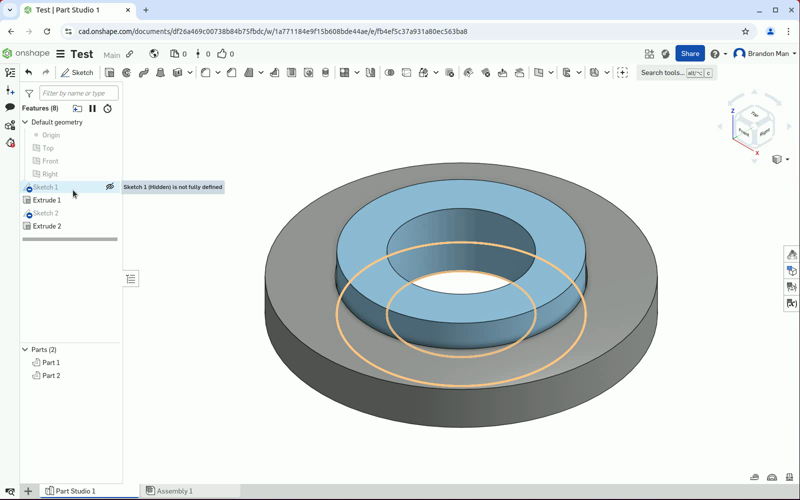
click(73, 189)